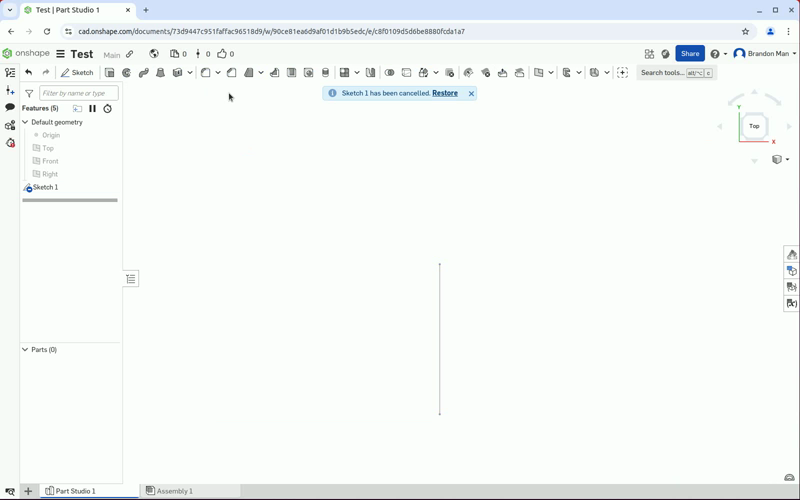
key(shift+h)
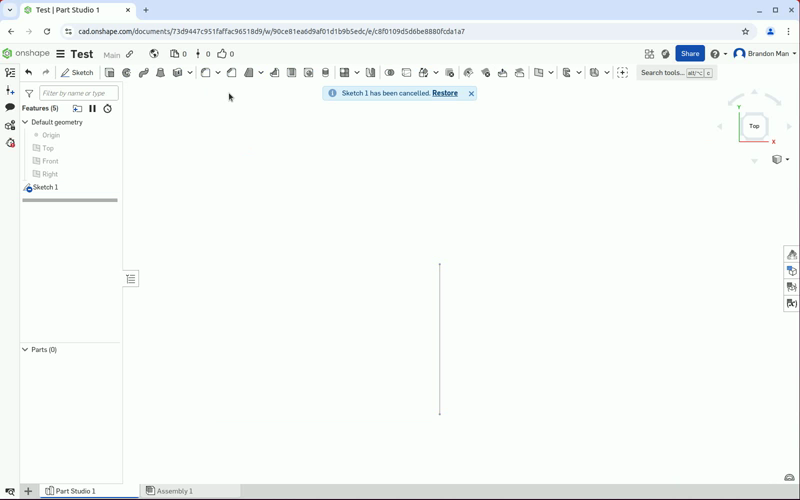
key(shift+s)
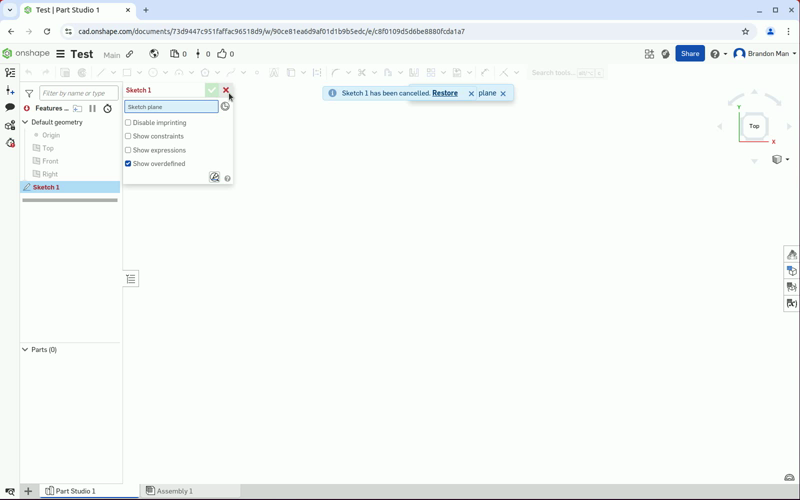
mouse_move(73, 150)
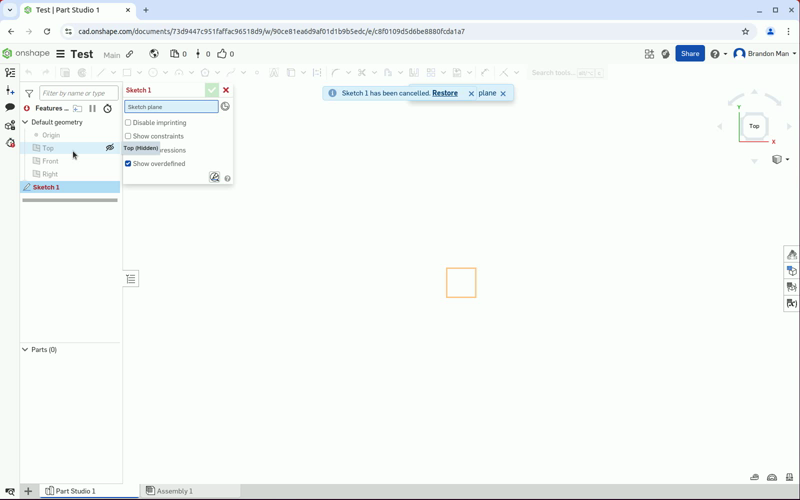
click(73, 150)
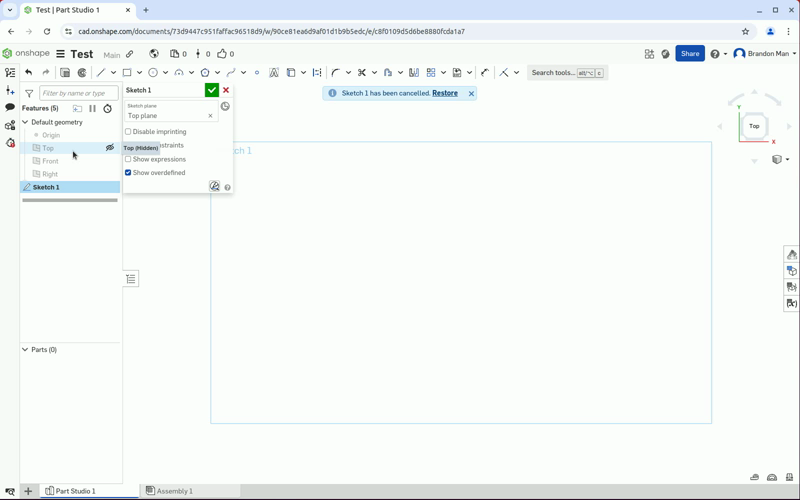
mouse_move(73, 352)
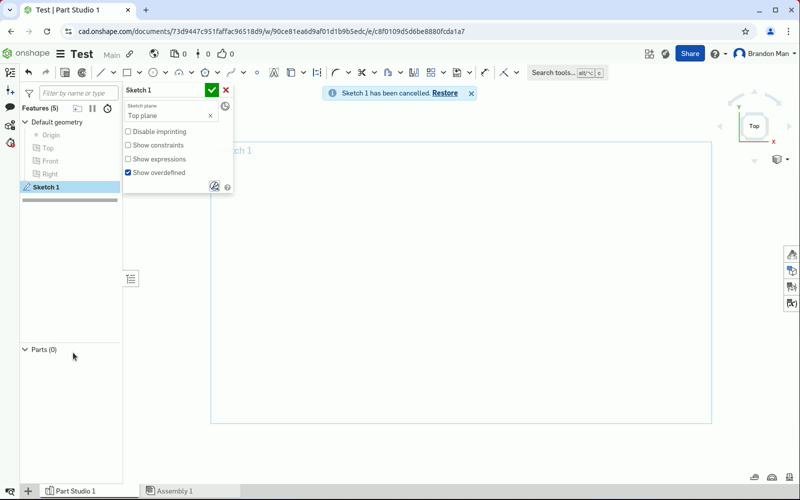
key(y)
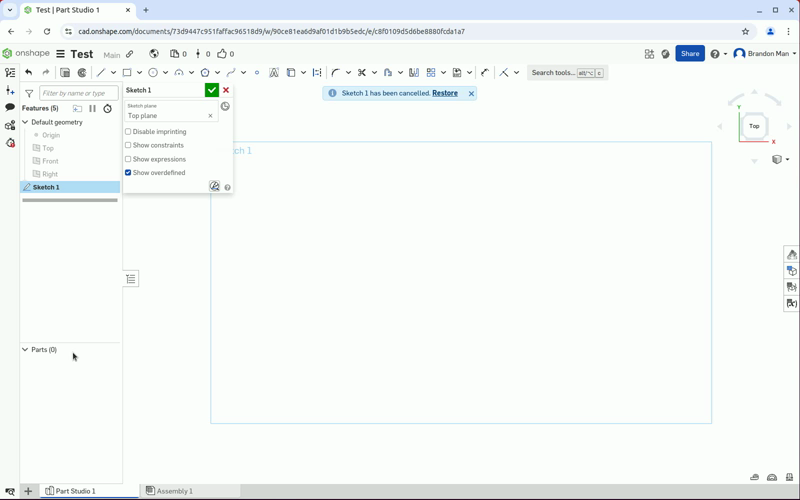
key(c)
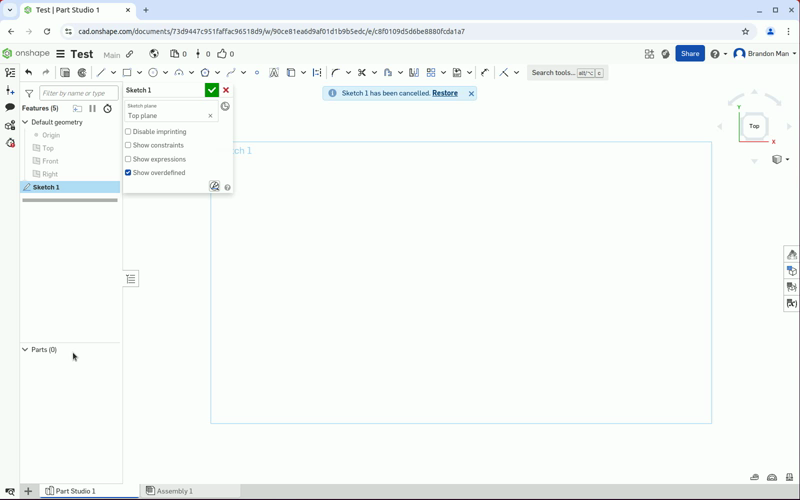
key_down(shift)
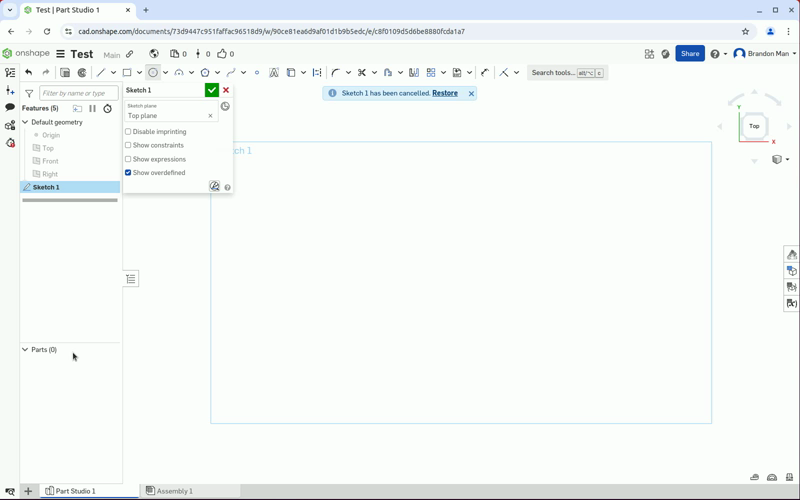
mouse_move(461, 282)
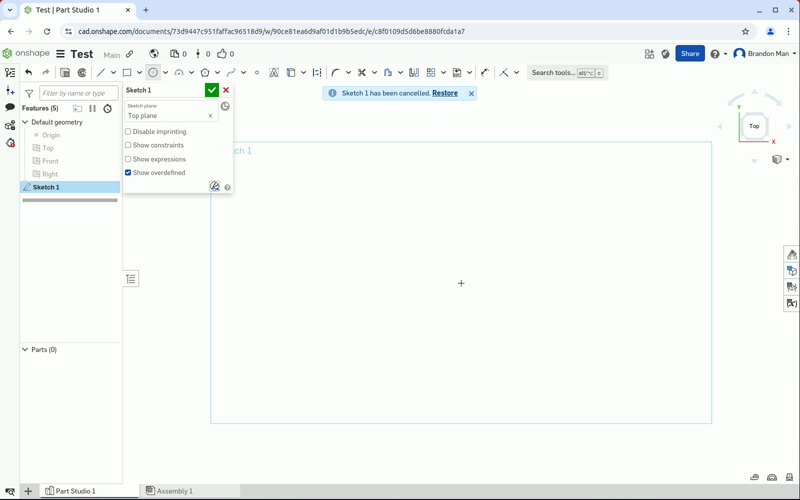
click(461, 282)
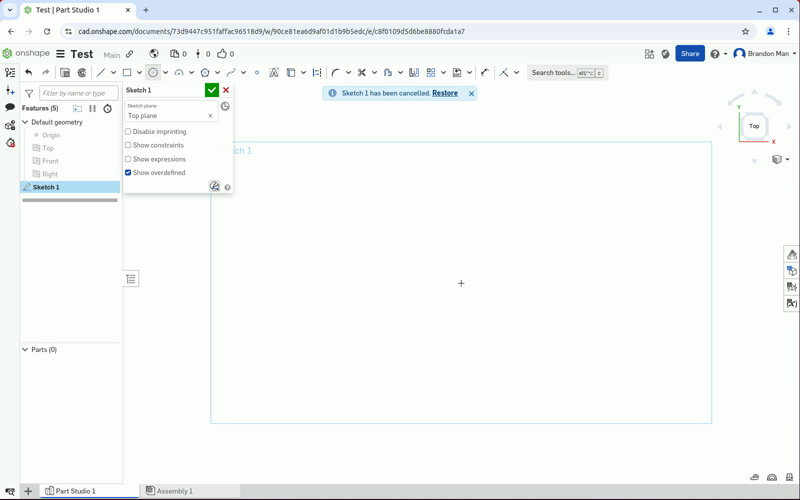
key_up(shift)
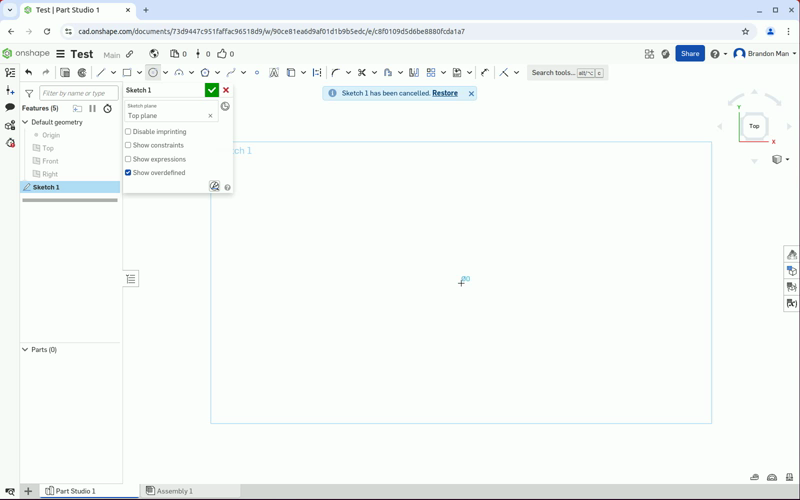
mouse_move(574, 282)
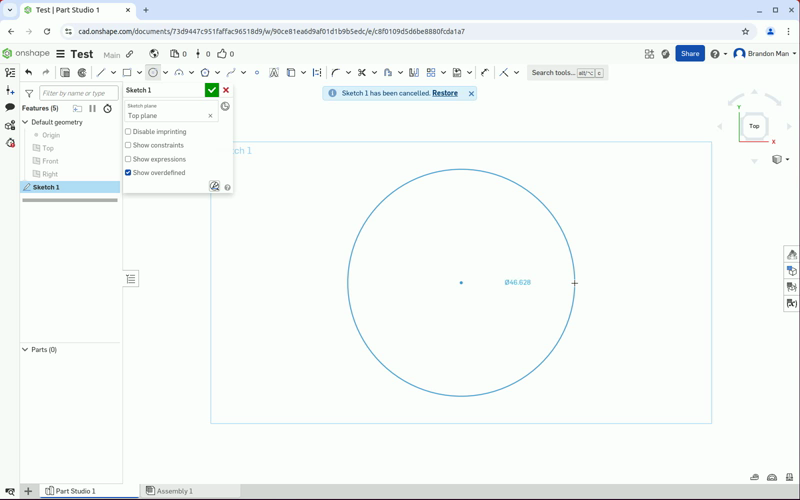
click(574, 282)
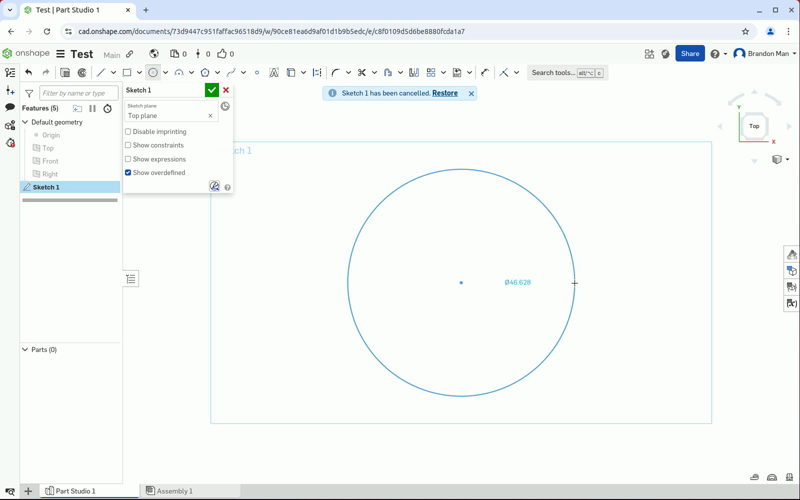
key(esc)
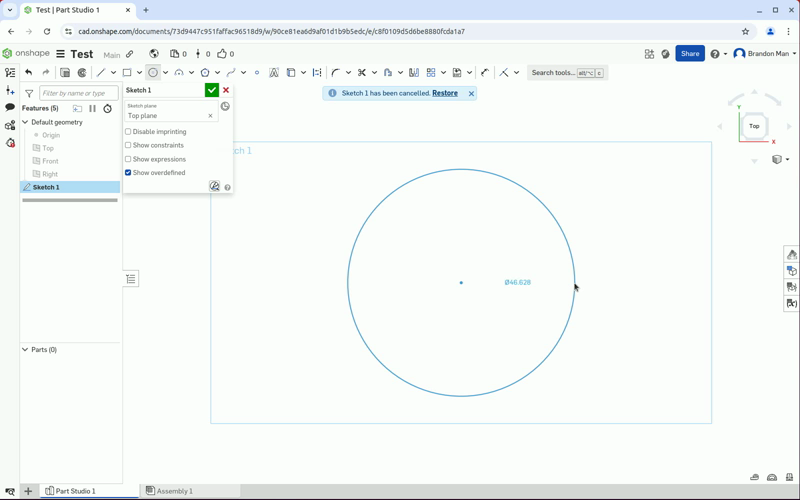
mouse_move(507, 336)
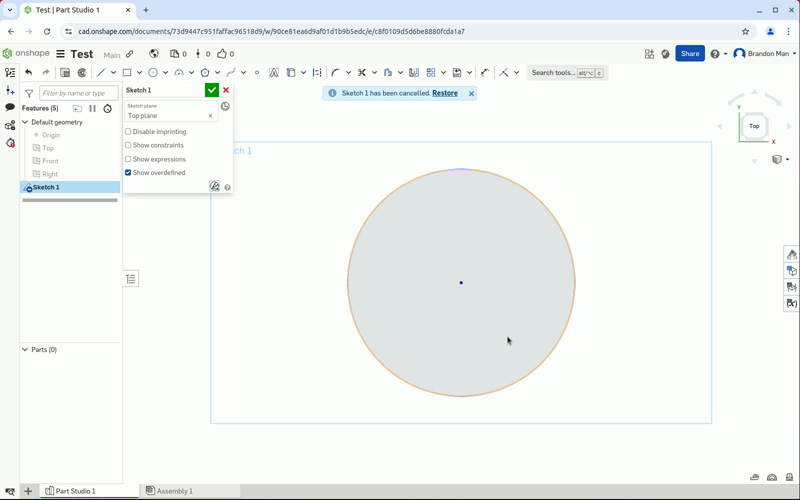
click(507, 336)
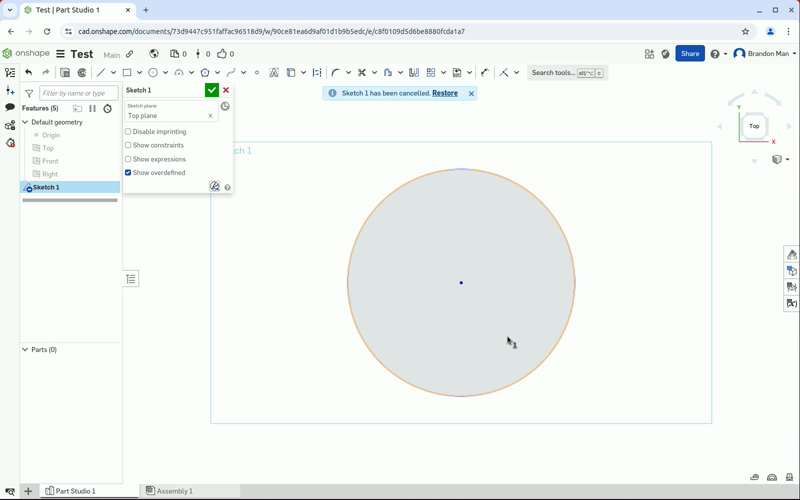
mouse_move(73, 352)
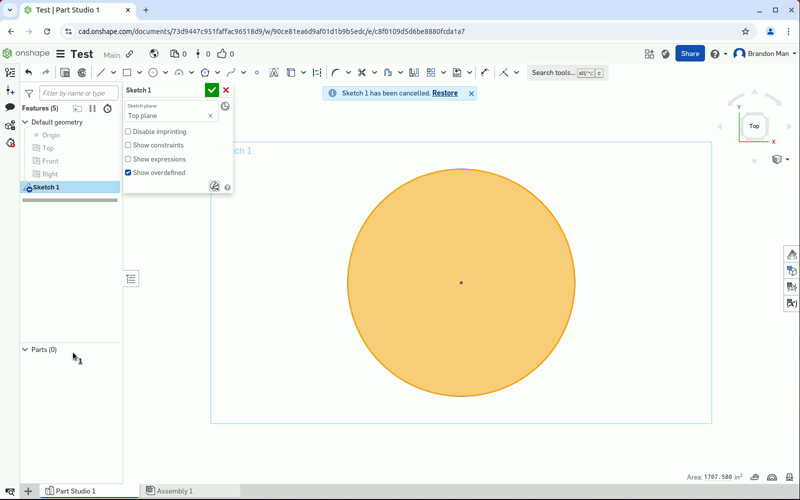
key(shift+y)
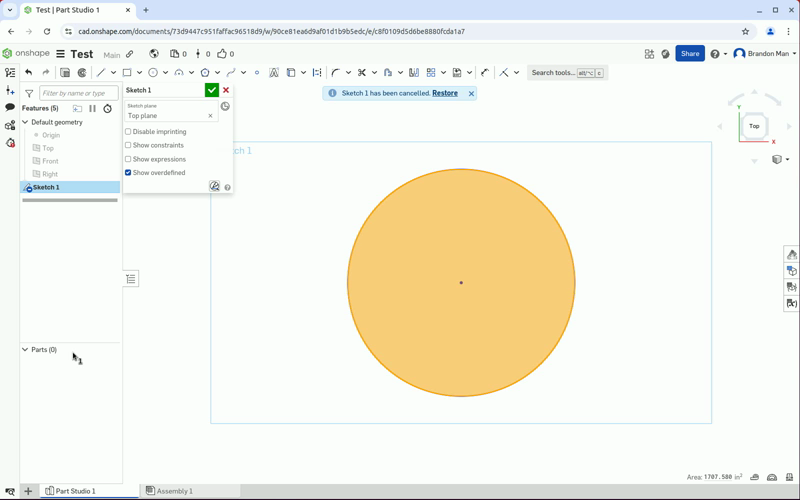
key(shift+e)
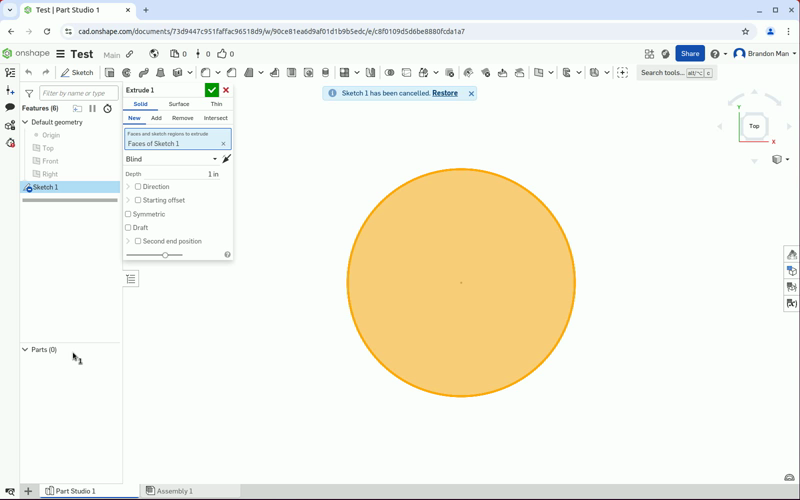
mouse_move(143, 106)
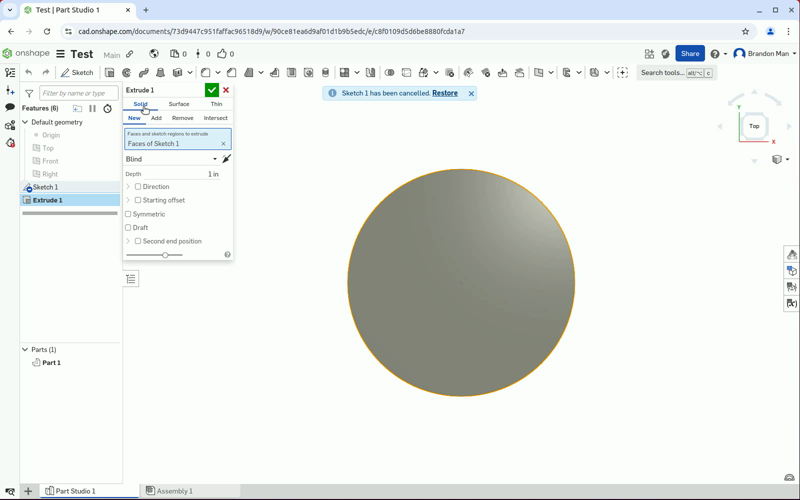
click(143, 106)
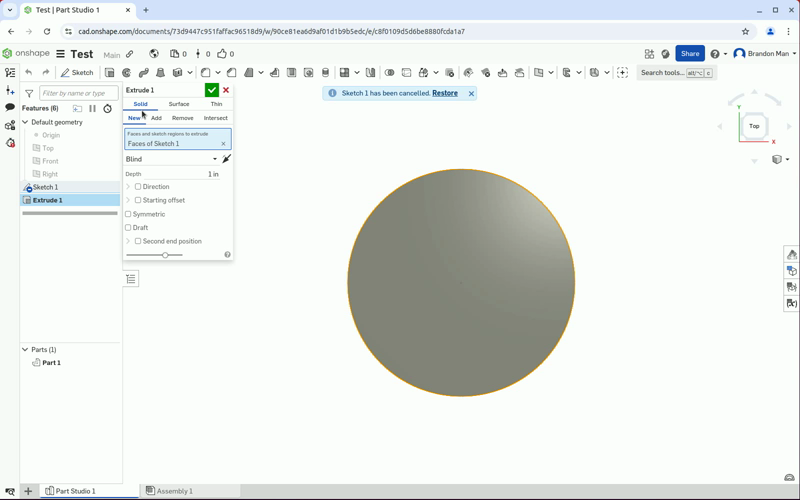
mouse_move(137, 120)
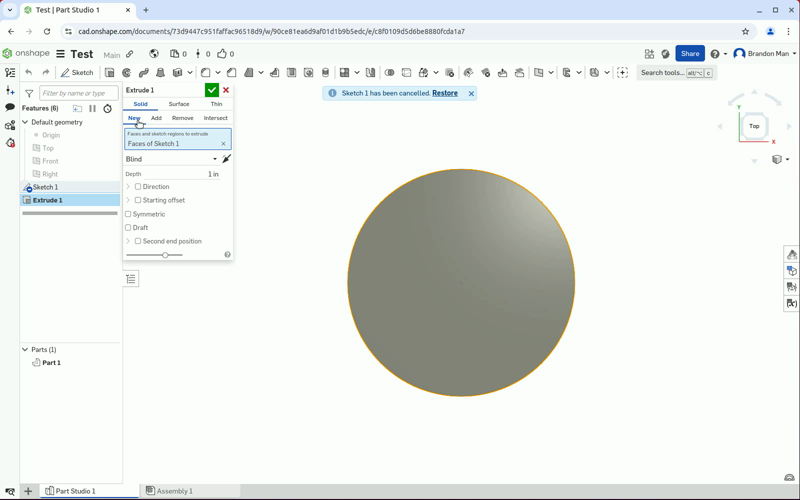
click(137, 120)
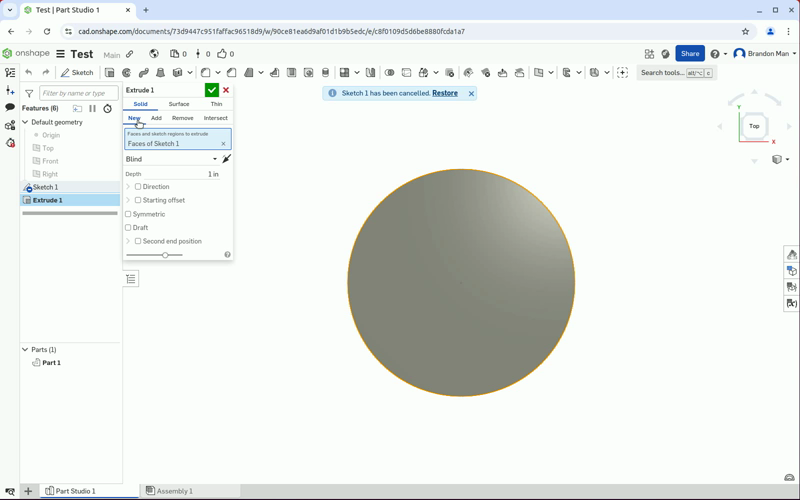
key(tab, 4)
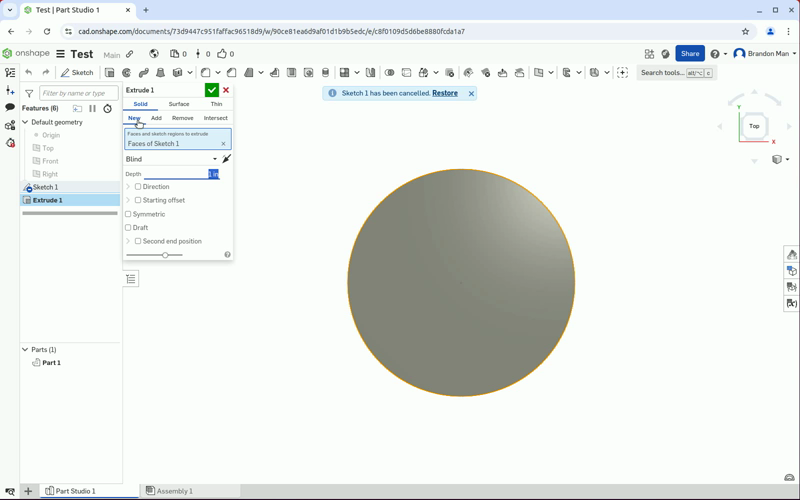
text(12.758)
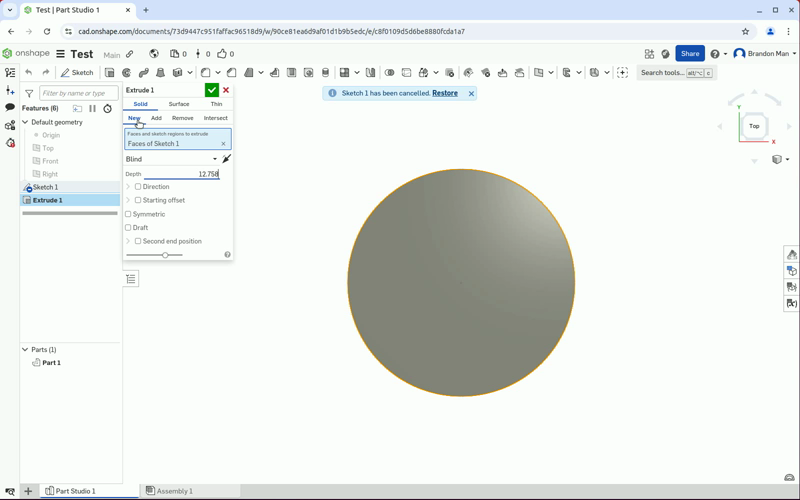
key(enter)
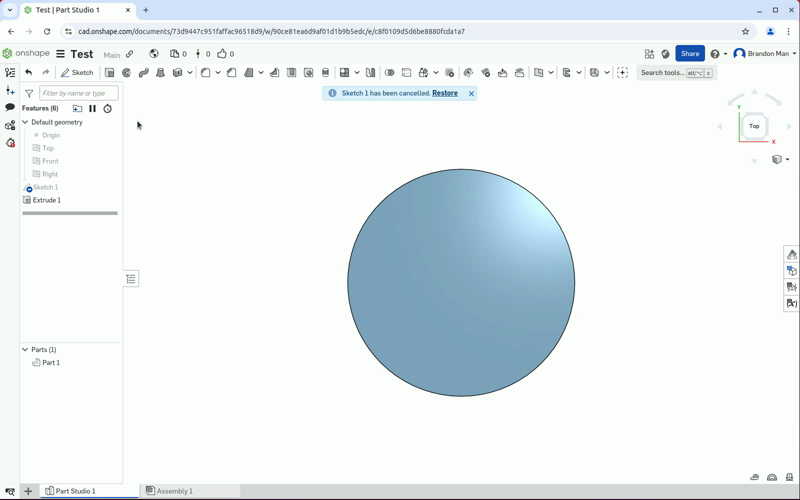
key(shift+h)
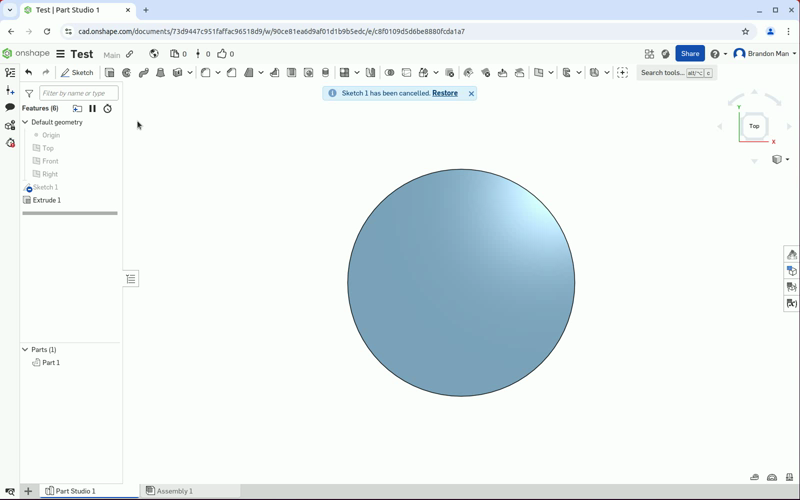
key(shift+h)
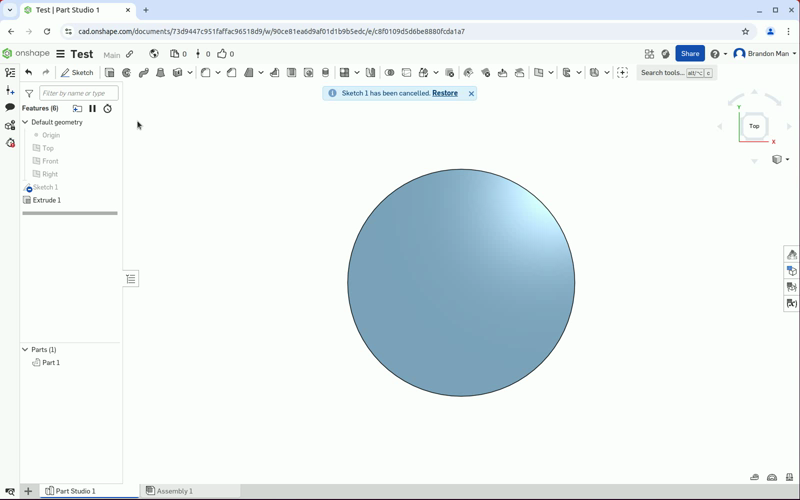
mouse_move(73, 189)
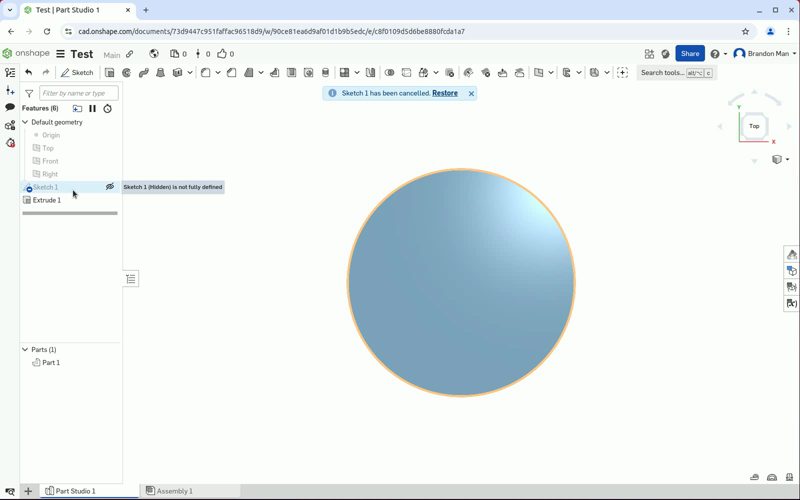
click(73, 189)
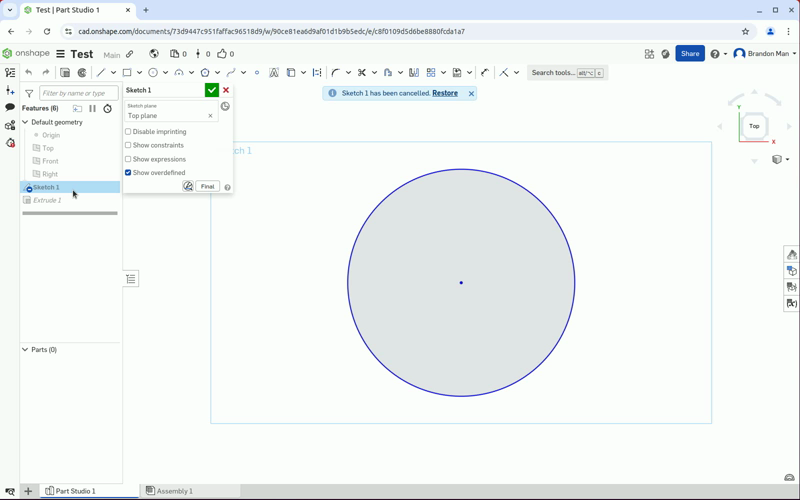
mouse_move(229, 92)
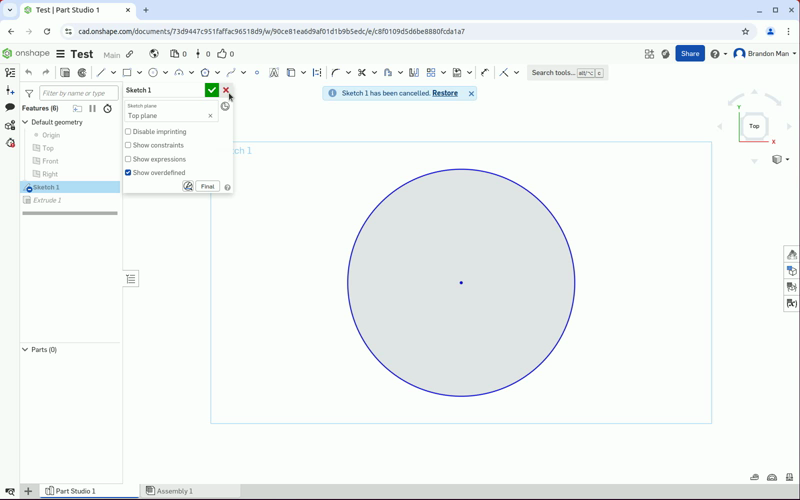
click(229, 92)
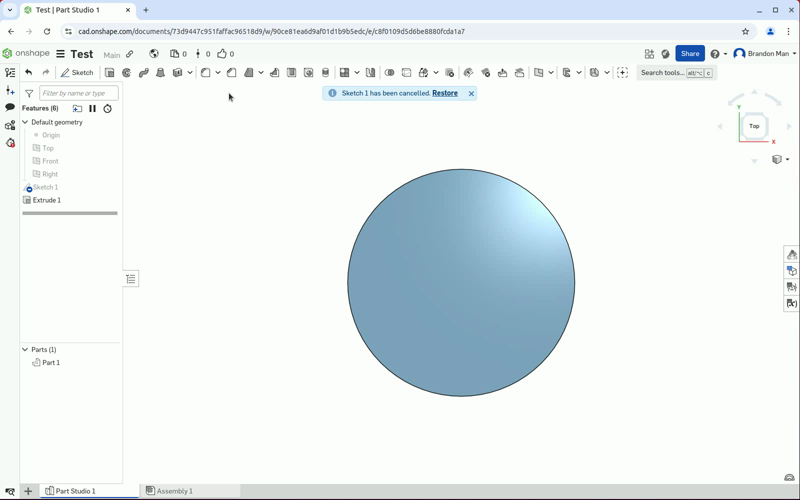
mouse_move(541, 75)
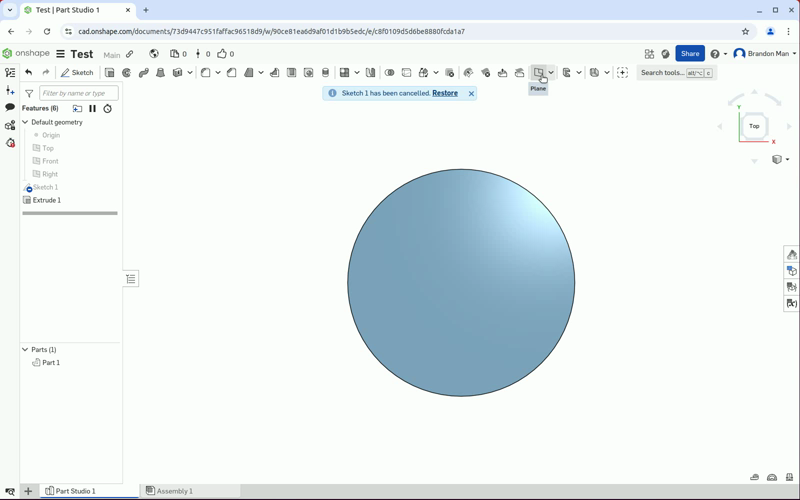
click(541, 75)
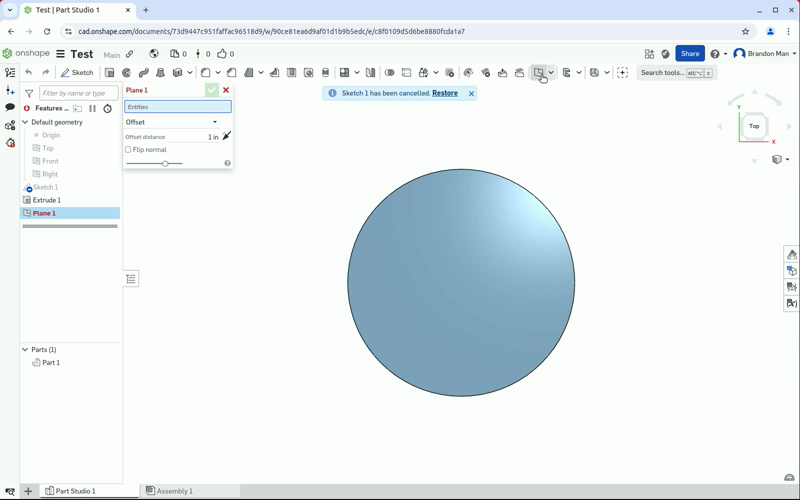
mouse_move(73, 150)
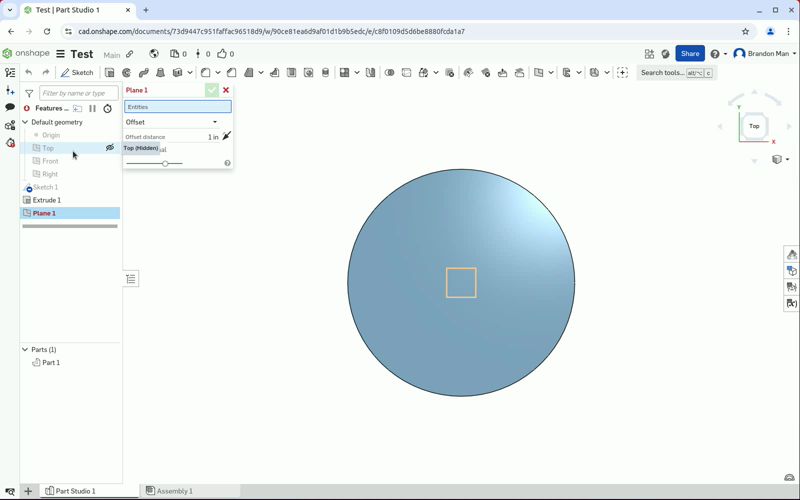
click(73, 150)
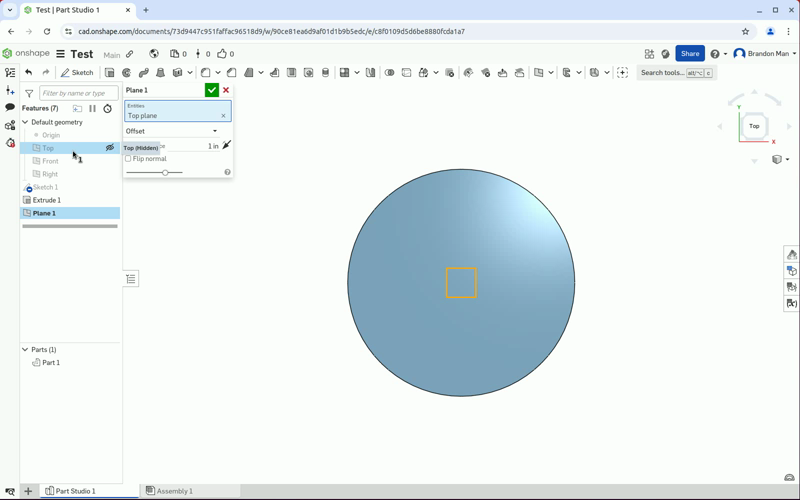
key(tab, 2)
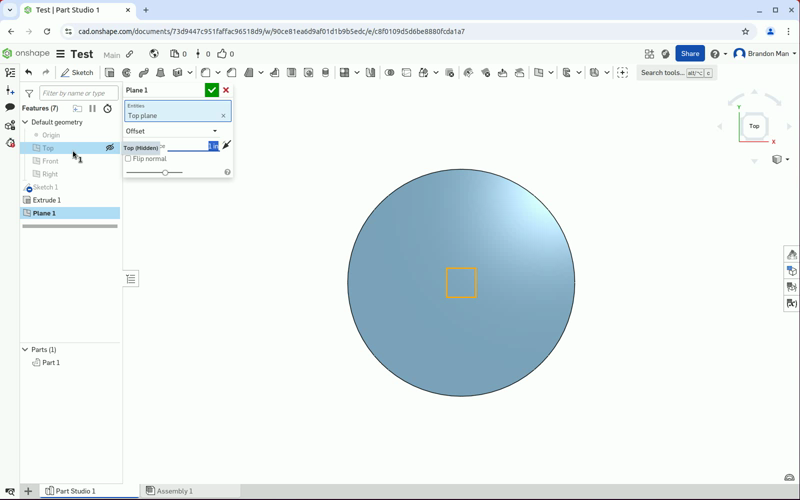
text(12.756)
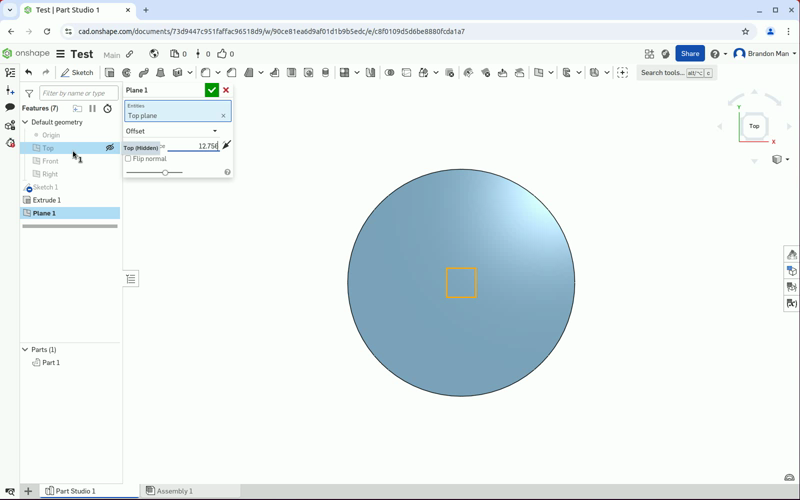
key(enter, 2)
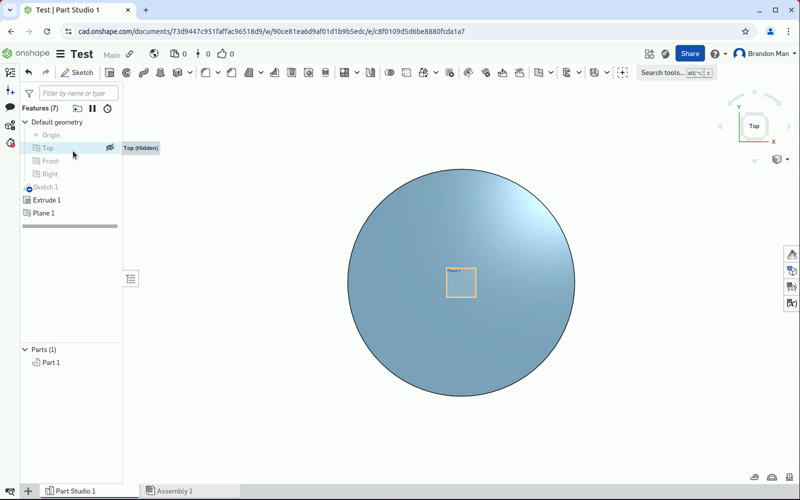
key(shift+s)
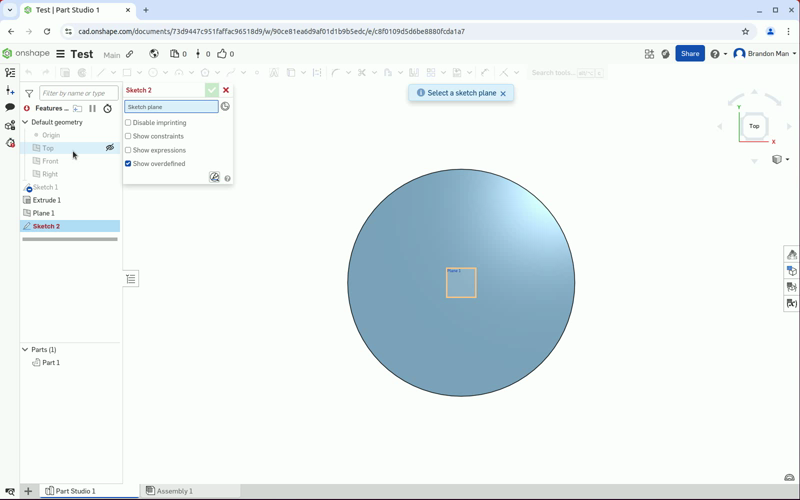
mouse_move(73, 215)
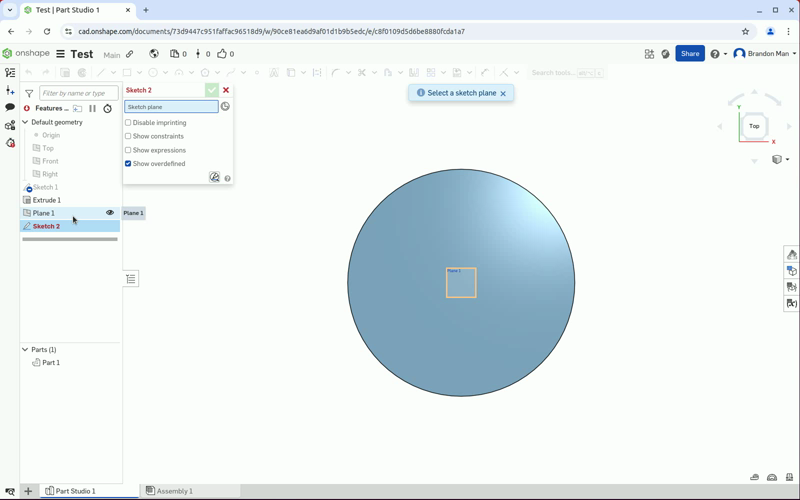
click(73, 215)
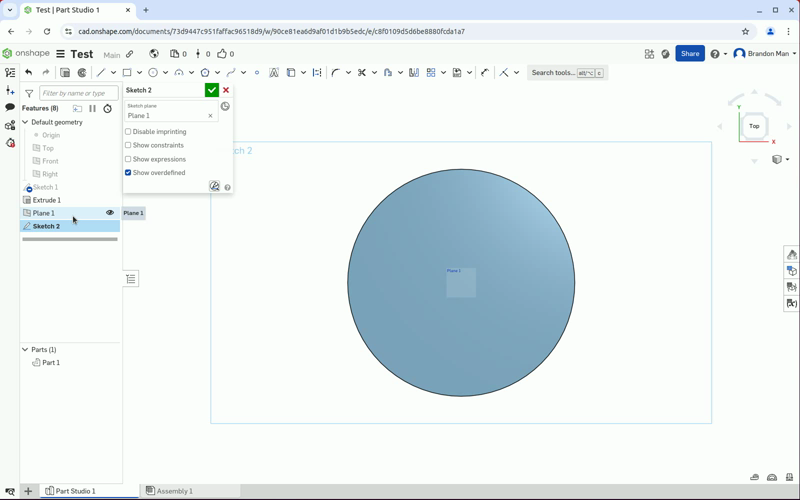
mouse_move(73, 352)
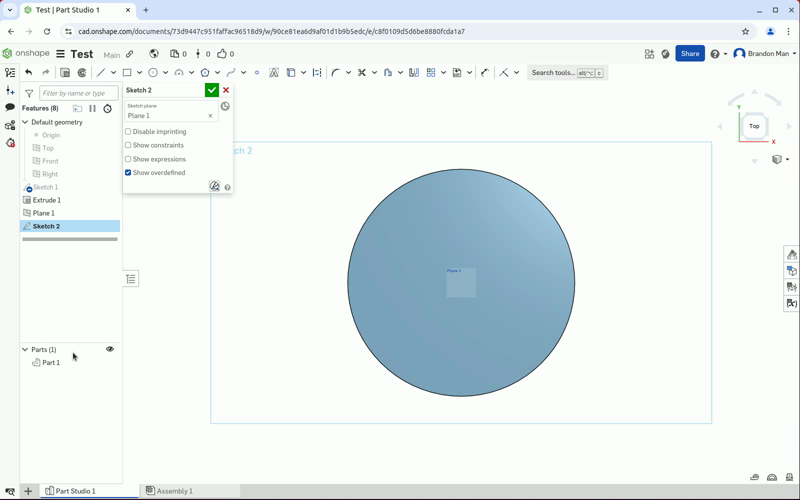
key(y)
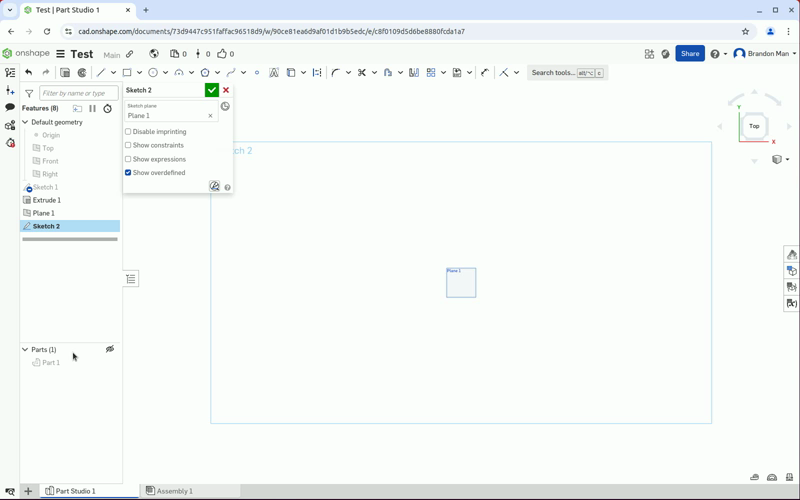
key(c)
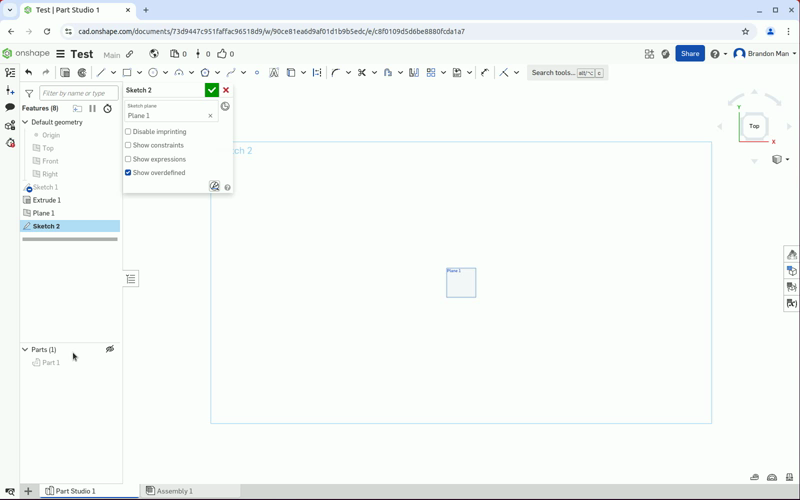
key_down(shift)
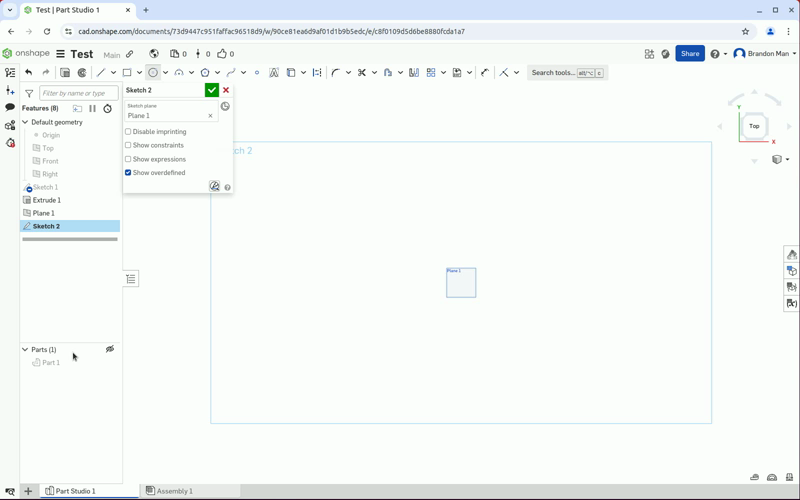
mouse_move(461, 282)
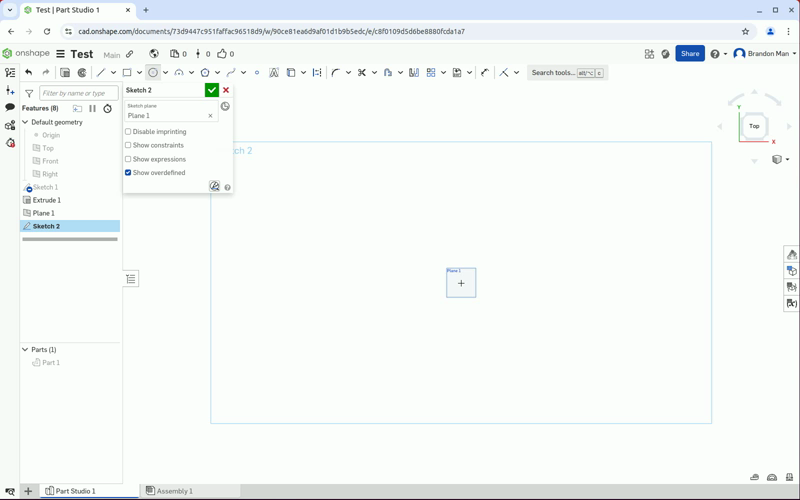
click(461, 282)
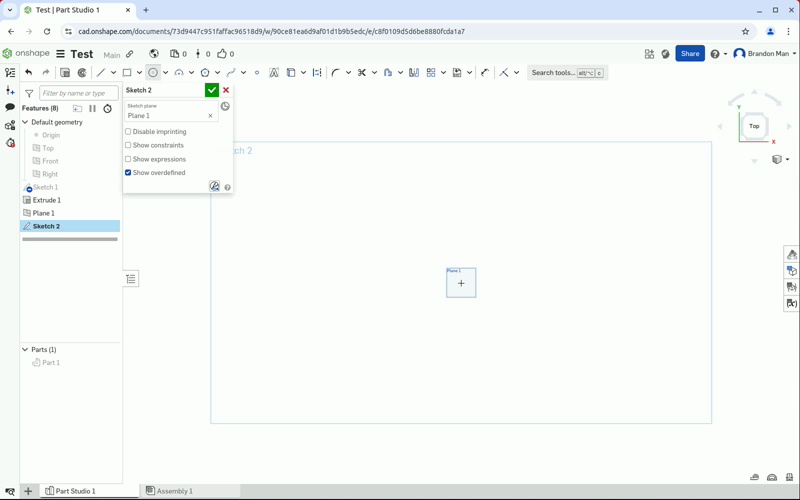
key_up(shift)
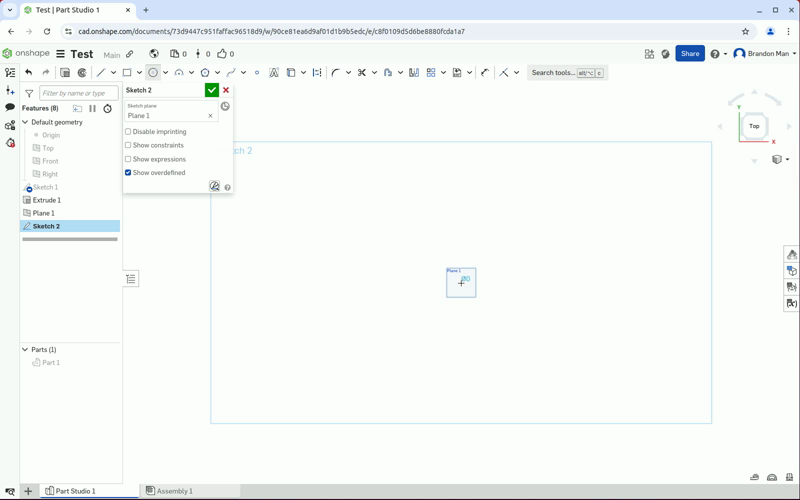
mouse_move(560, 282)
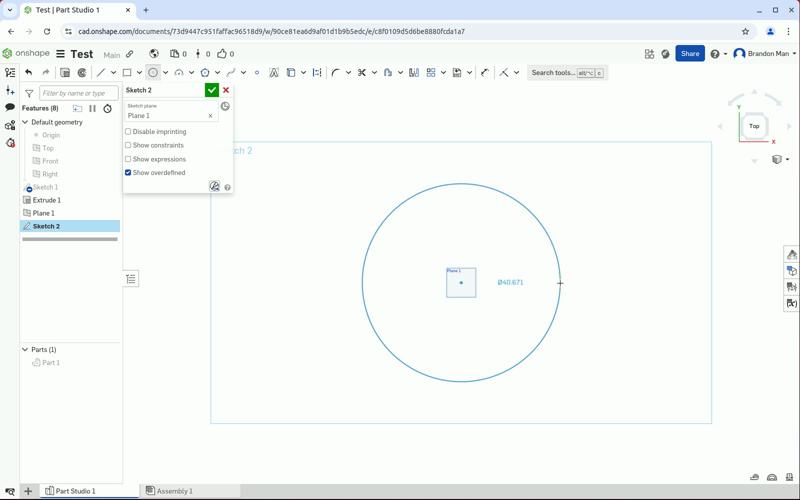
click(560, 282)
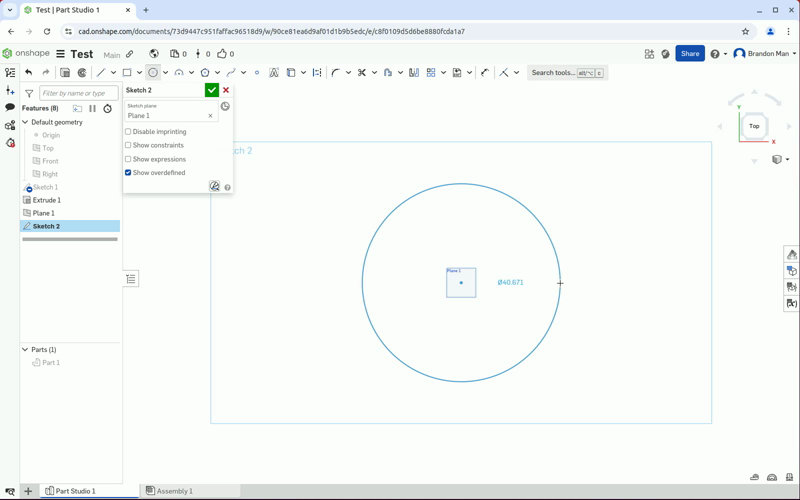
key(esc)
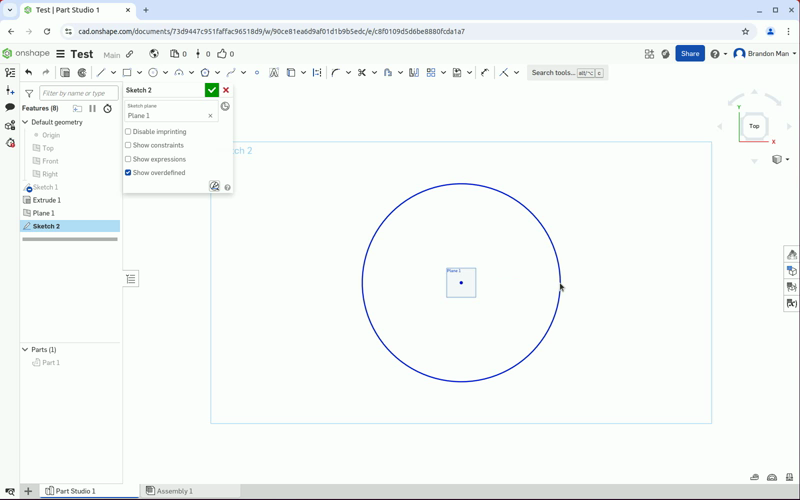
mouse_move(469, 301)
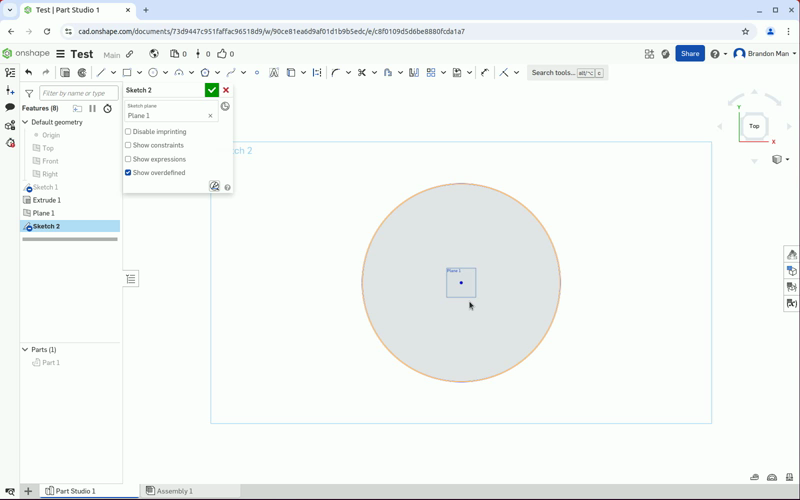
click(469, 301)
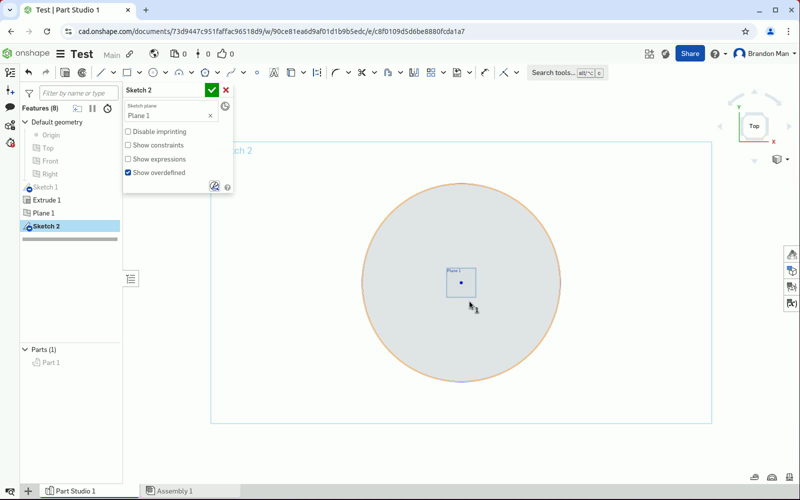
mouse_move(73, 352)
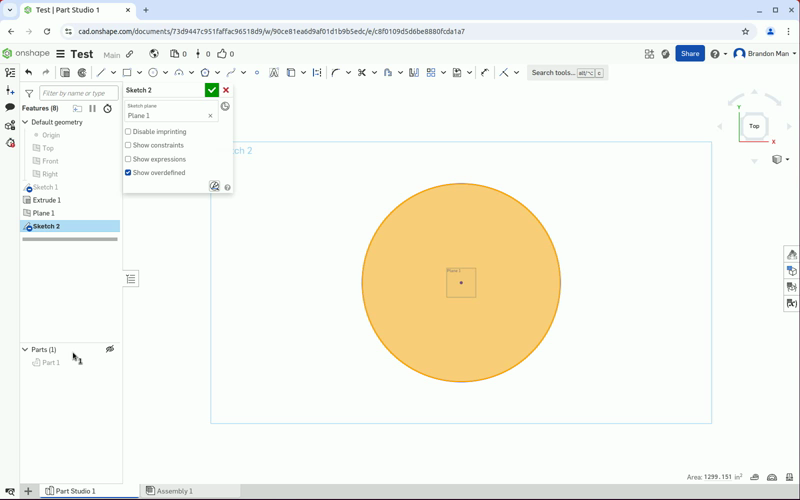
key(shift+y)
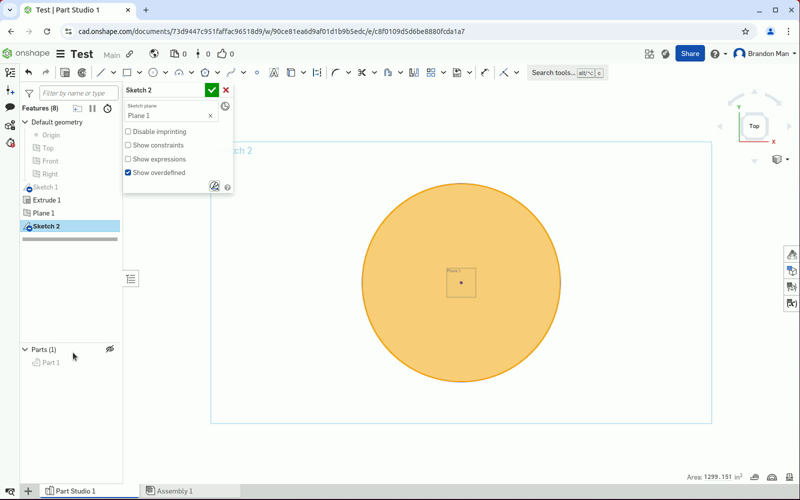
key(shift+e)
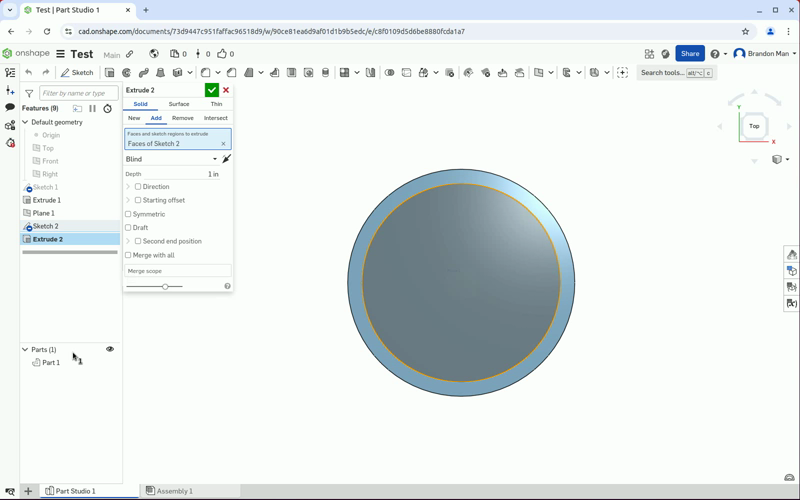
mouse_move(143, 106)
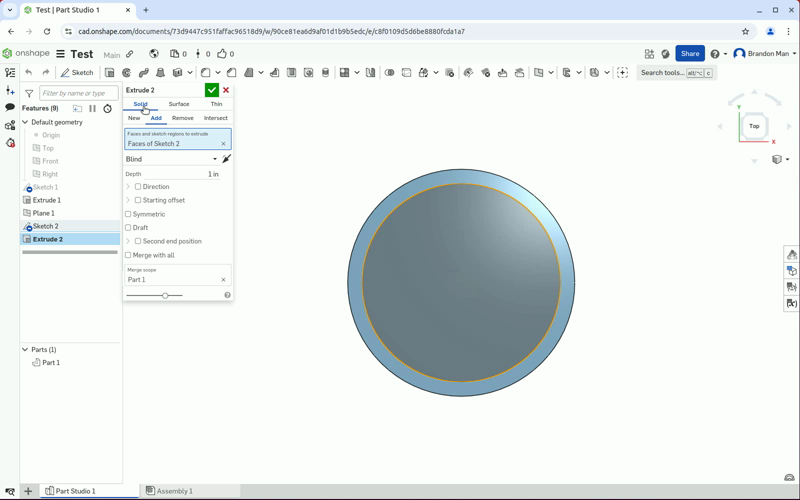
click(143, 106)
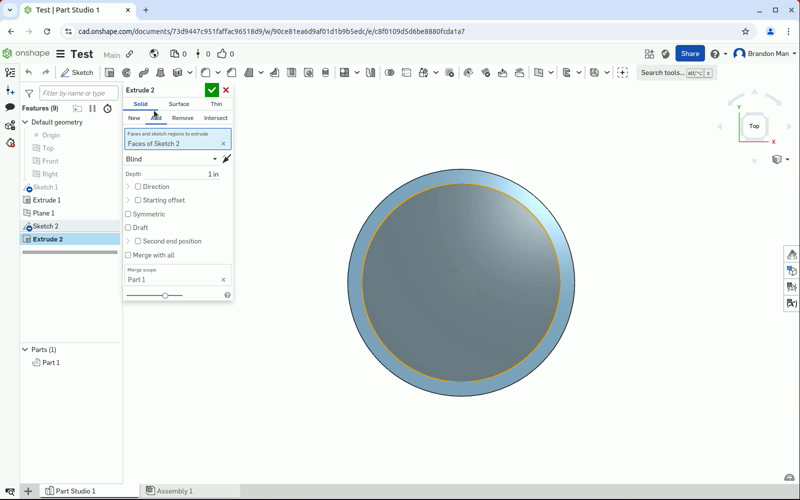
mouse_move(186, 120)
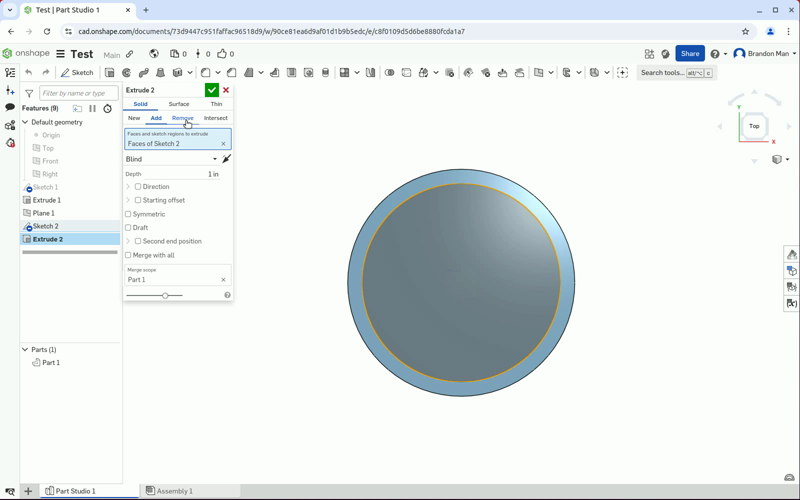
click(186, 120)
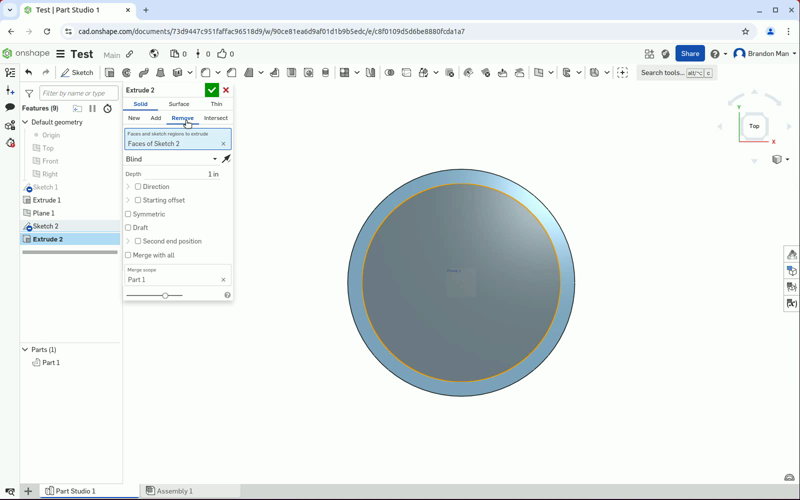
key(tab, 4)
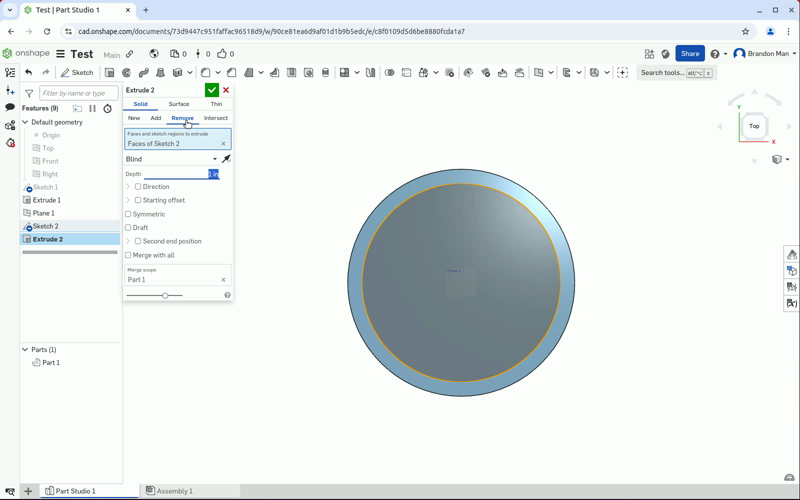
text(9.628)
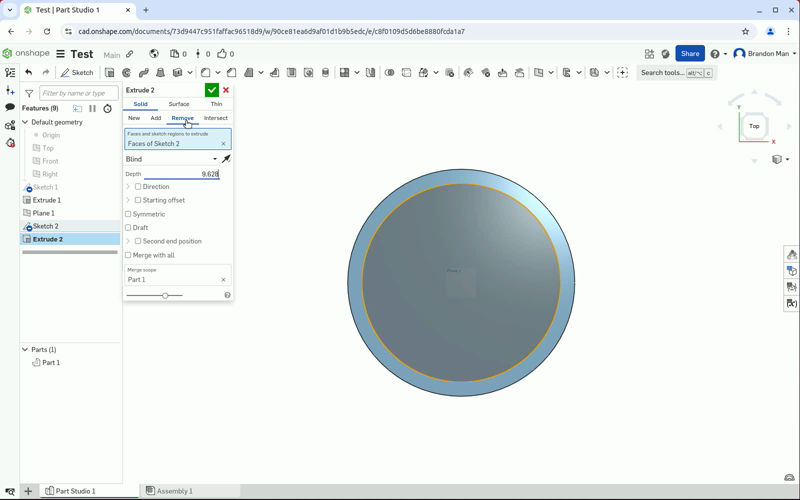
key(tab, 6)
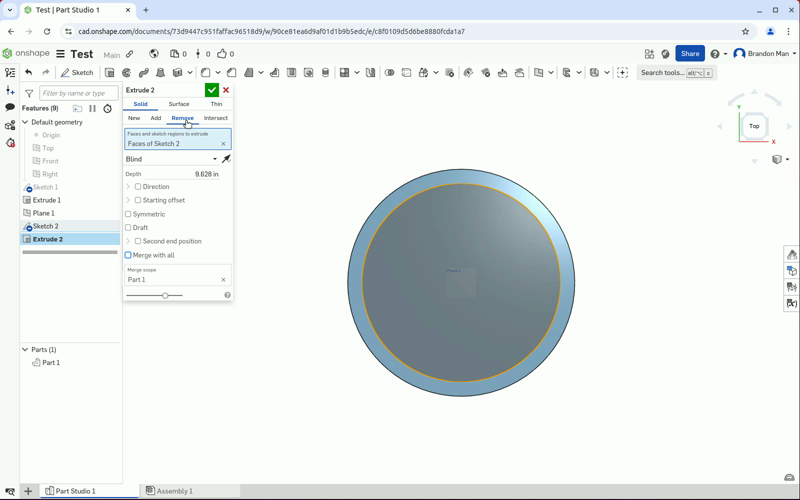
key(space)
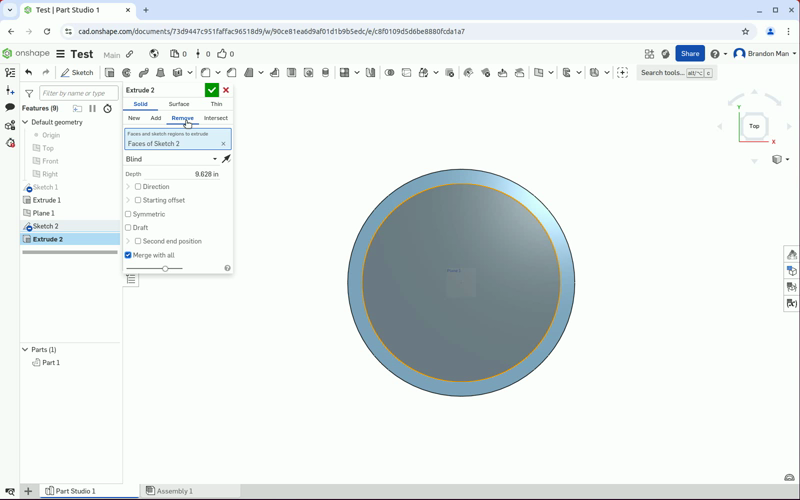
key(enter)
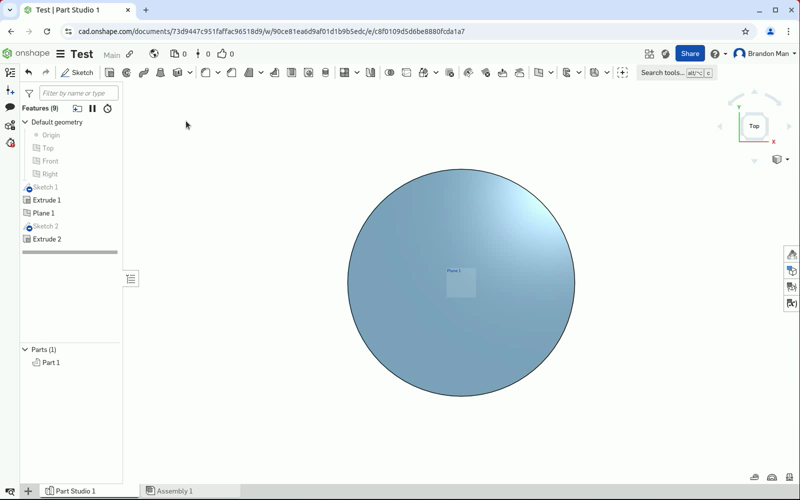
key(shift+h)
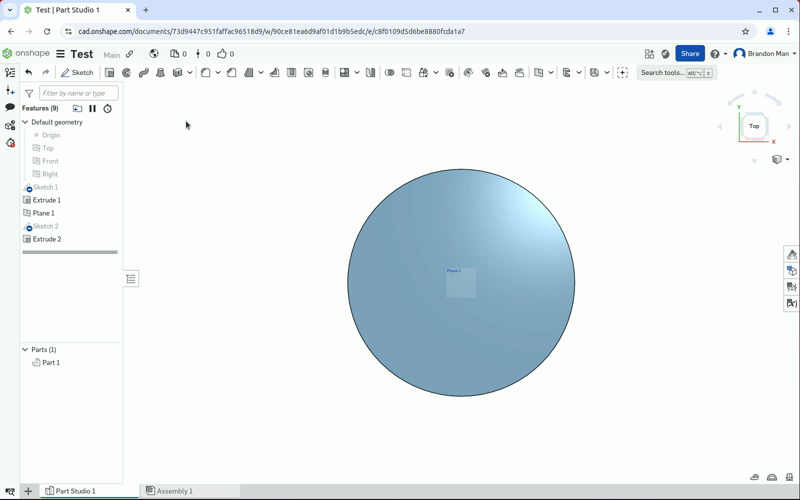
key(shift+h)
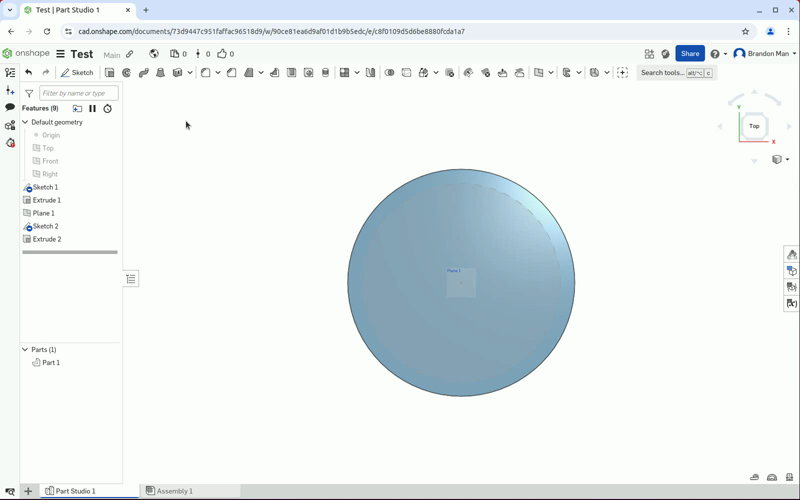
key(shift+7)
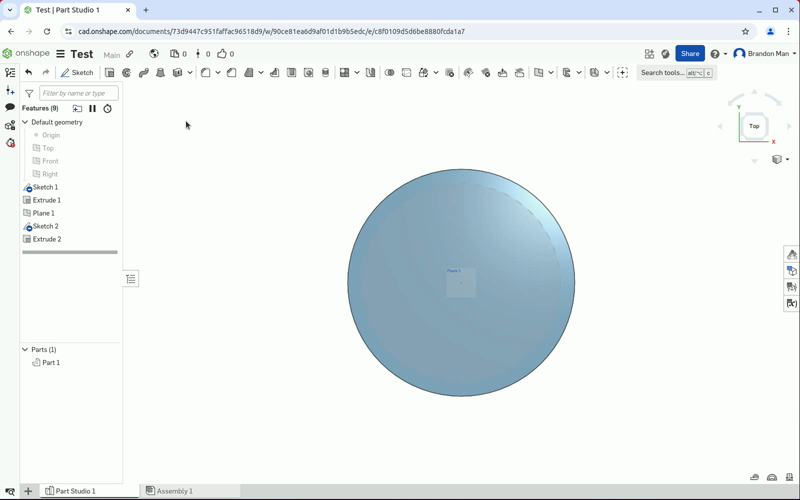
key(up, 3)
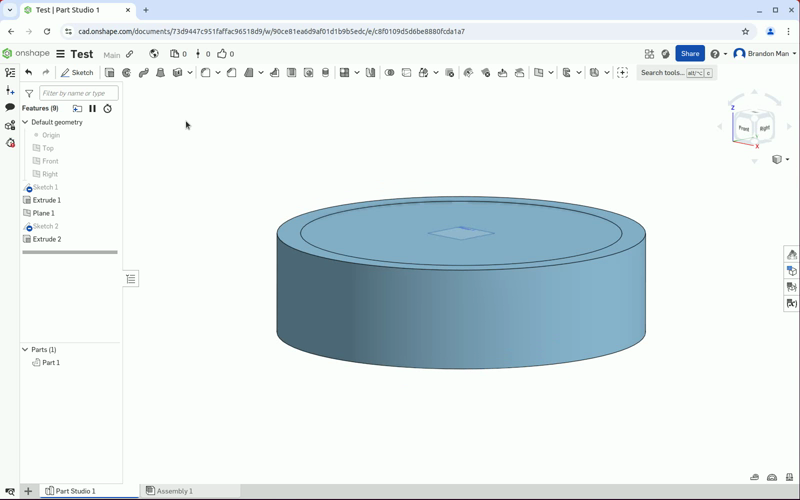
key(left, 3)
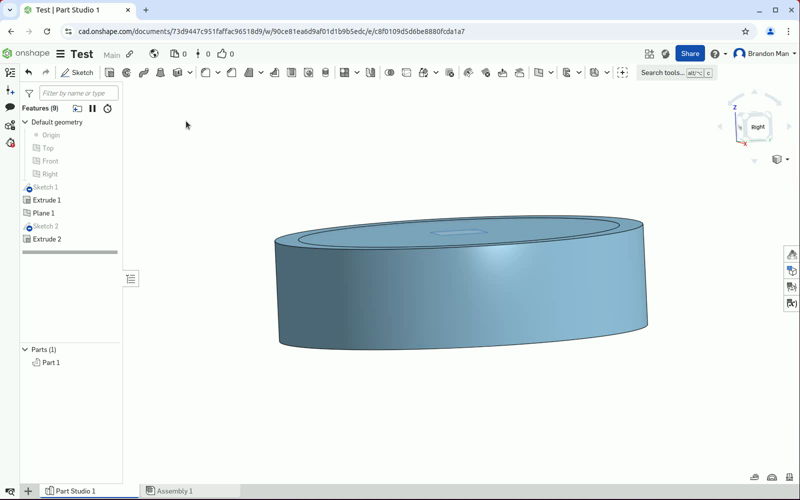
key(right, 3)
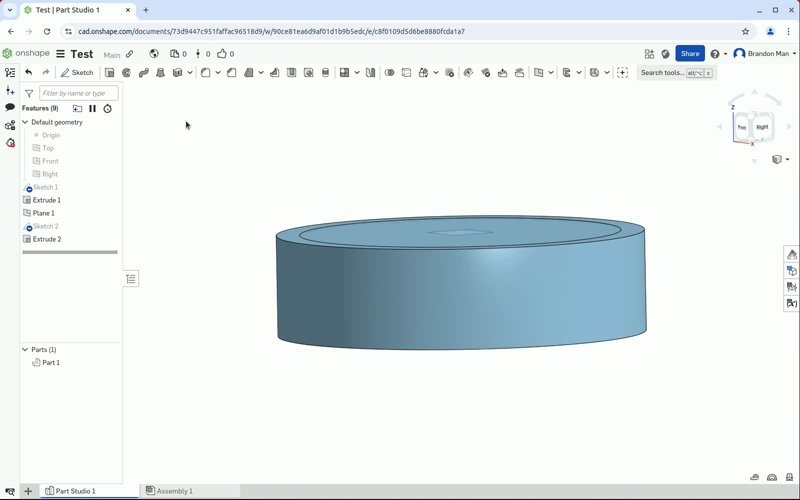
key(down, 3)
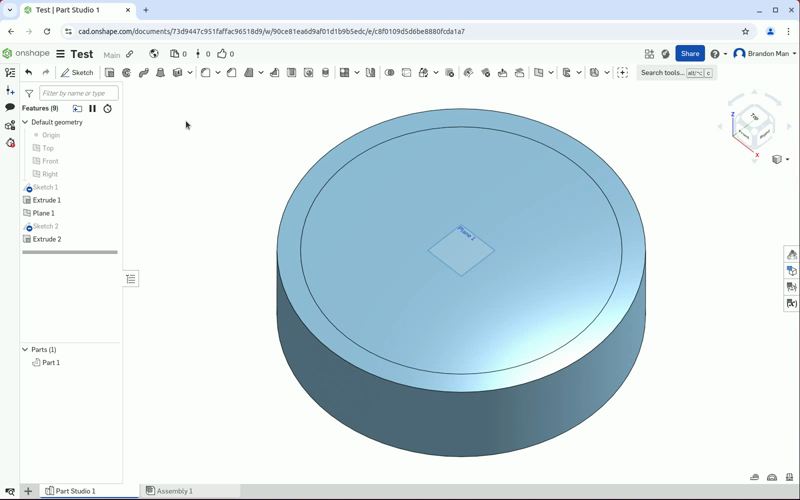
mouse_move(73, 189)
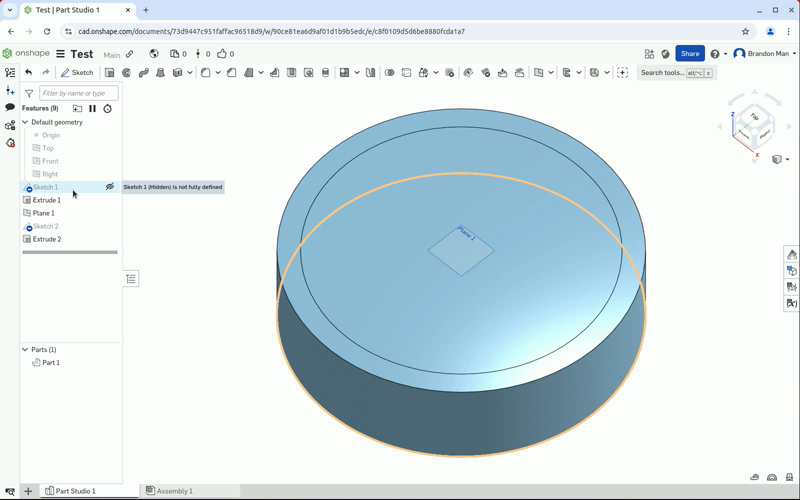
click(73, 189)